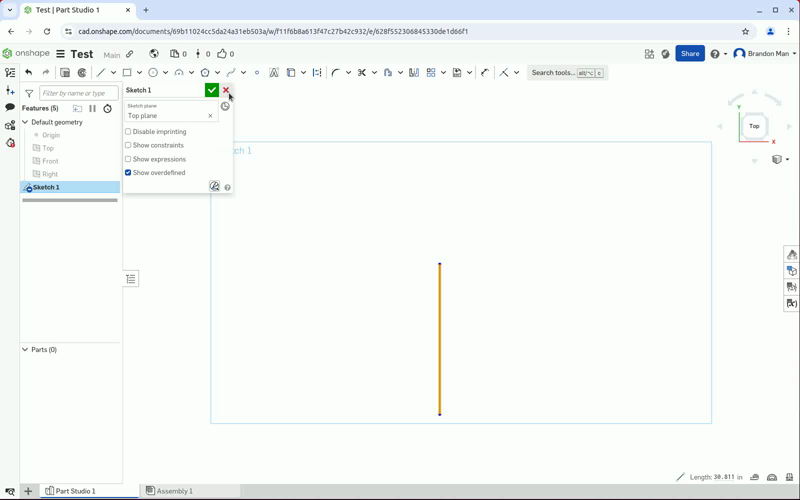
key(shift+h)
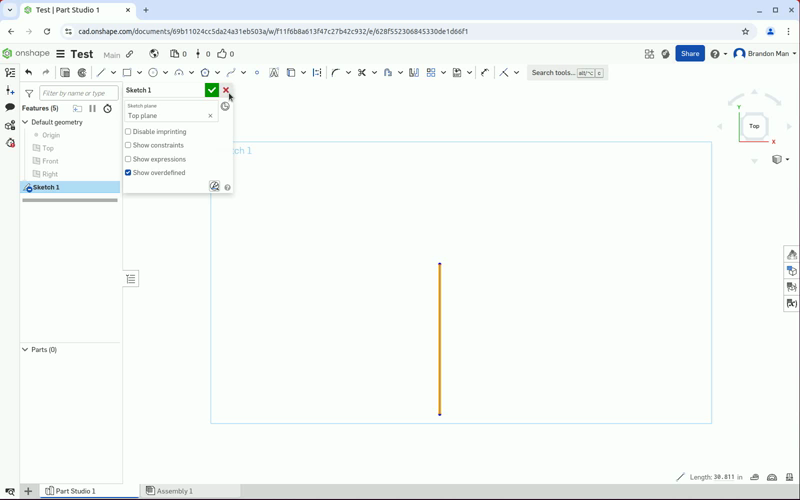
key(shift+s)
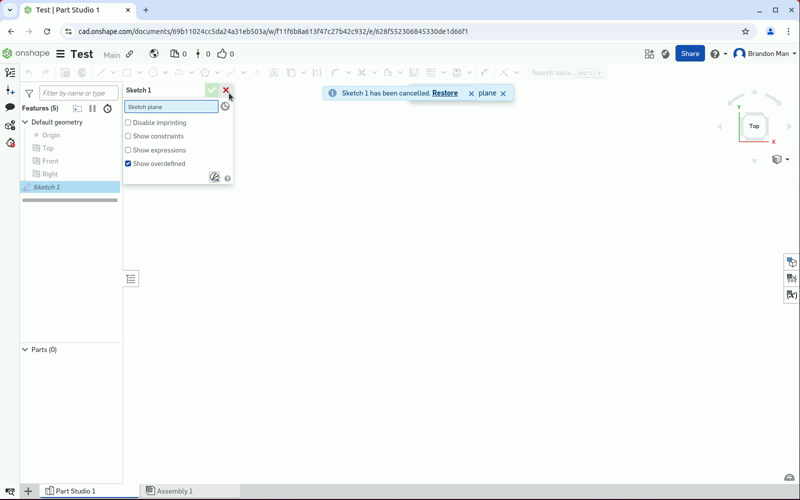
mouse_move(73, 150)
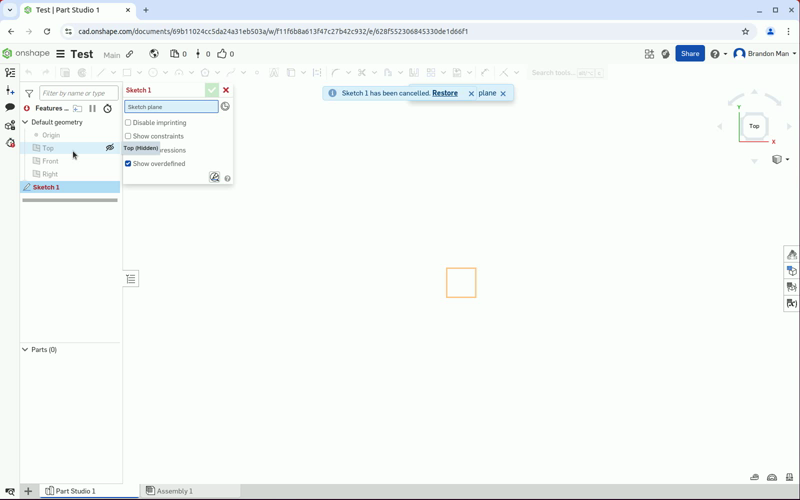
click(73, 150)
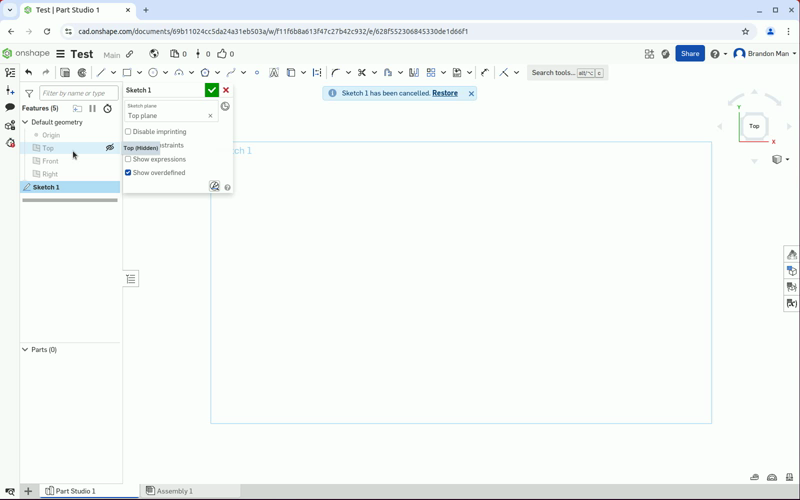
mouse_move(73, 352)
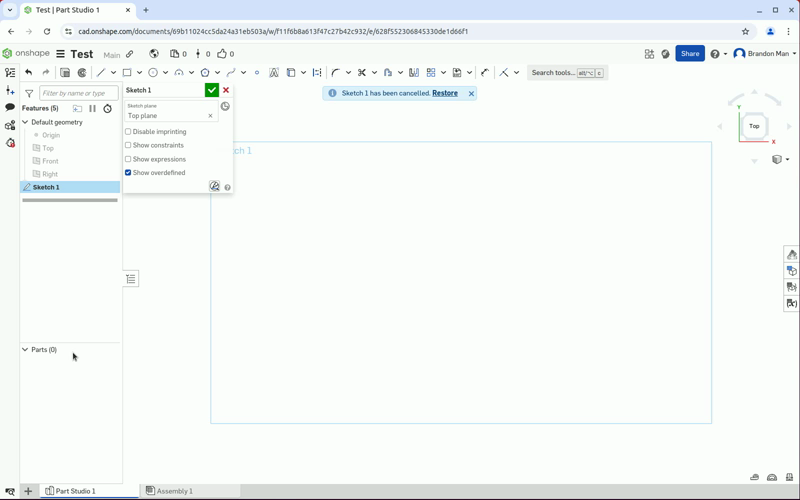
key(y)
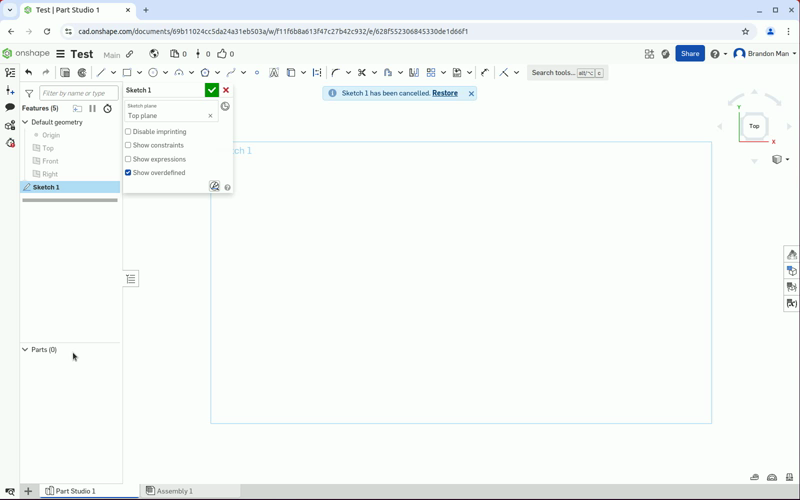
key(c)
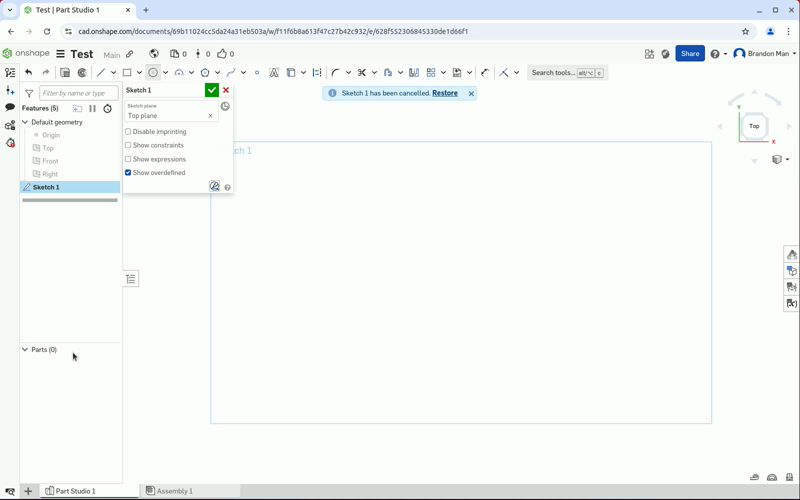
key_down(shift)
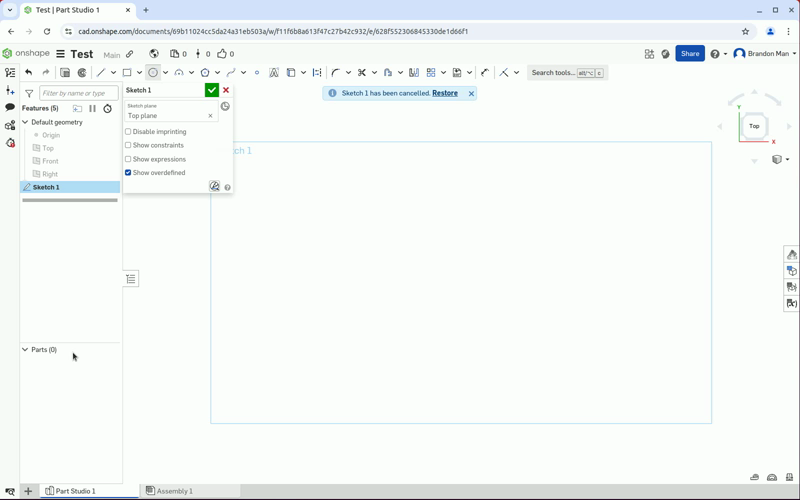
mouse_move(461, 282)
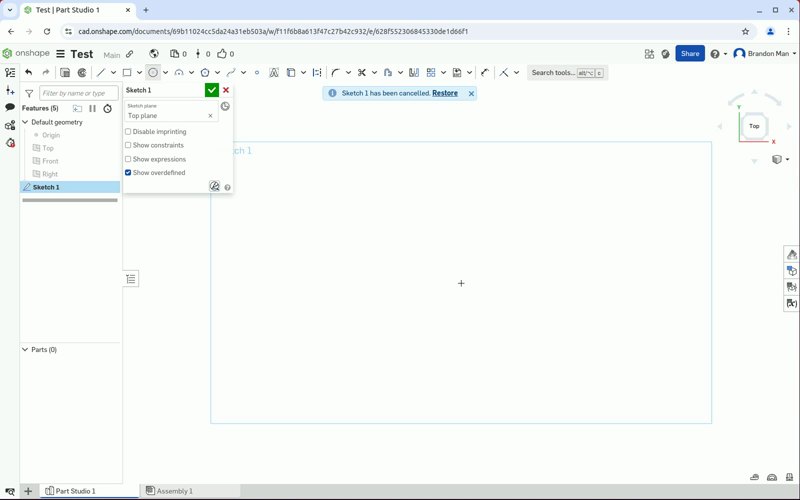
click(461, 282)
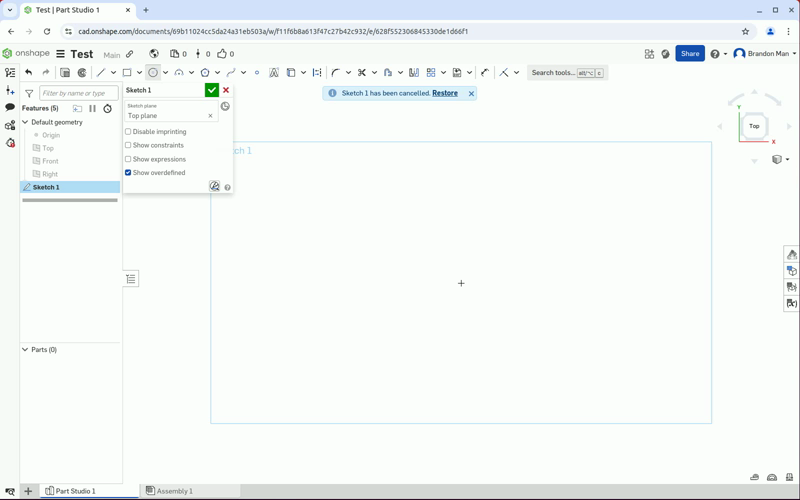
key_up(shift)
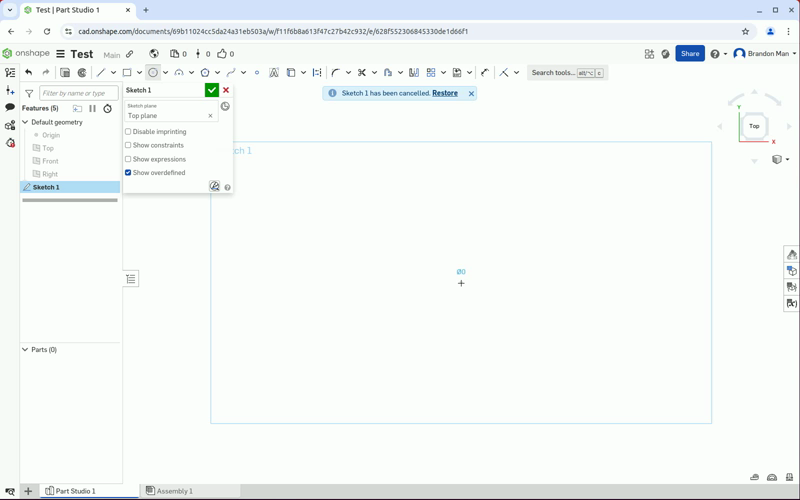
mouse_move(522, 282)
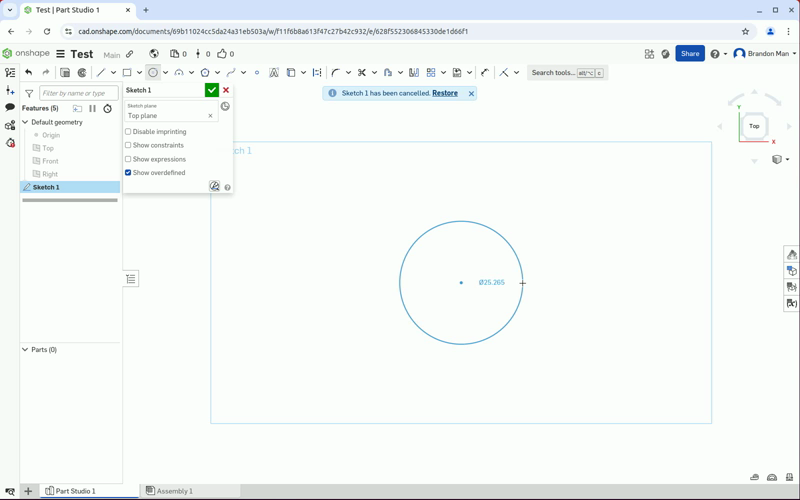
click(522, 282)
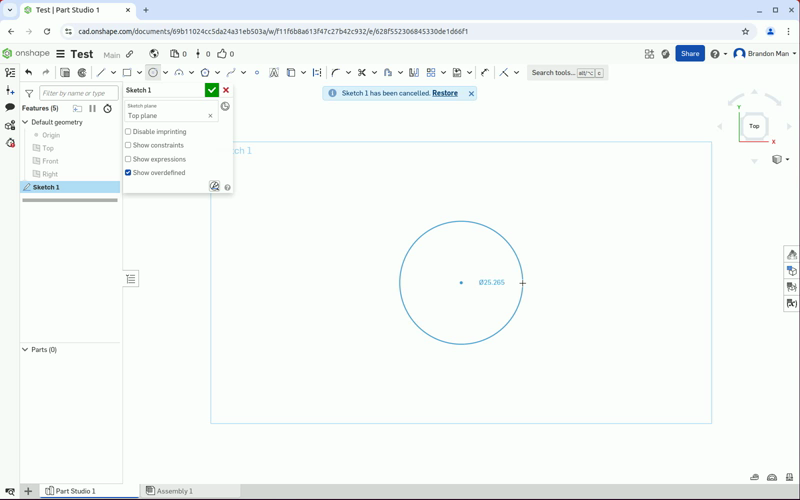
key(esc)
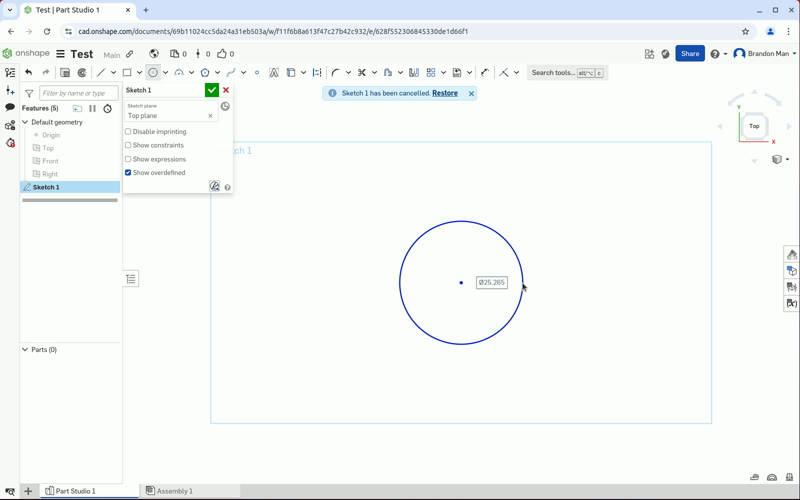
key(c)
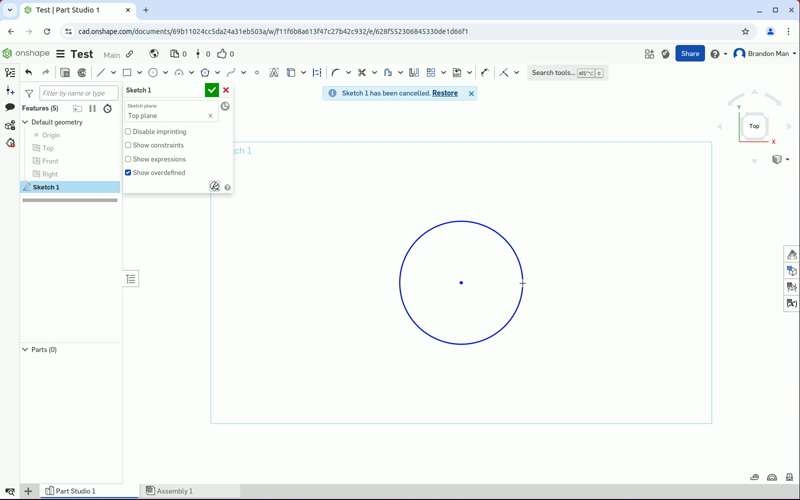
key_down(shift)
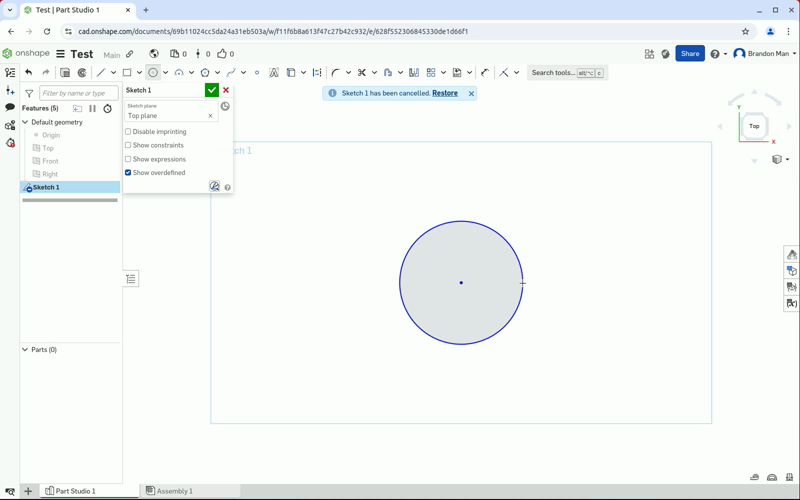
mouse_move(461, 282)
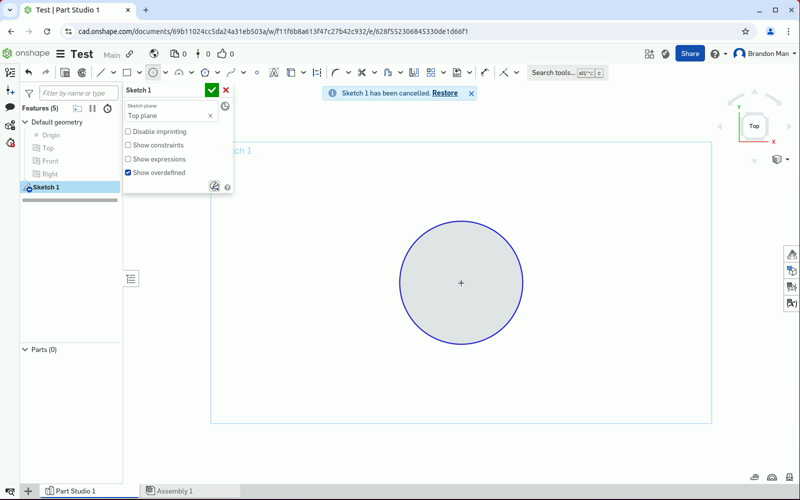
click(461, 282)
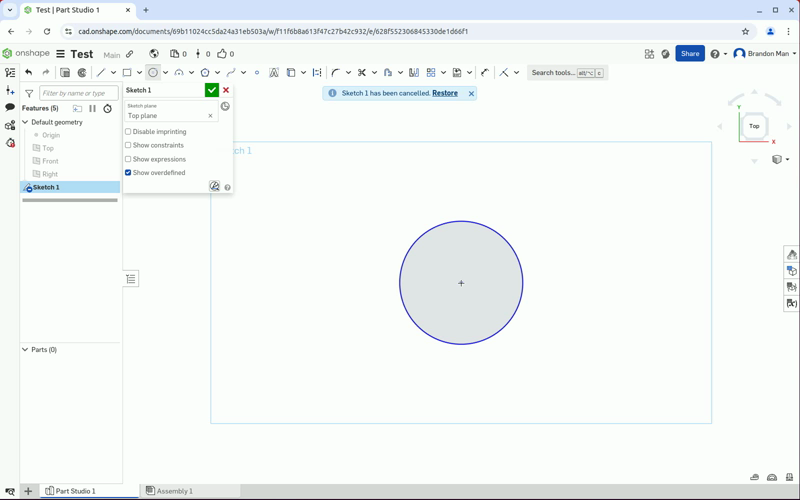
key_up(shift)
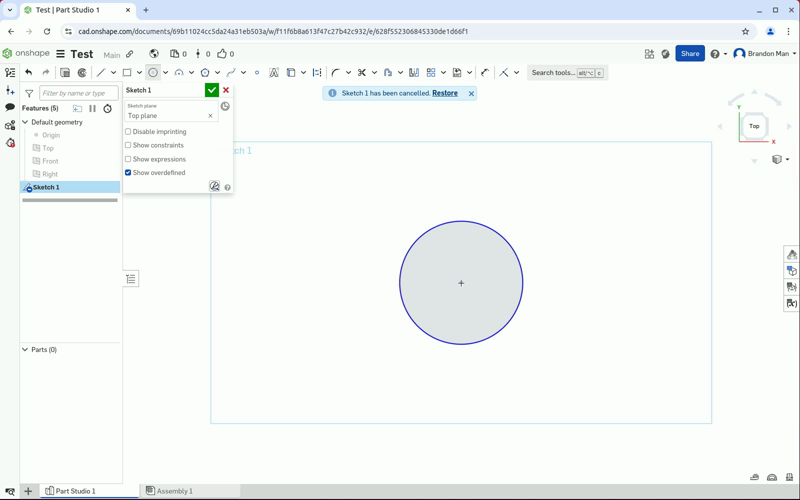
mouse_move(517, 282)
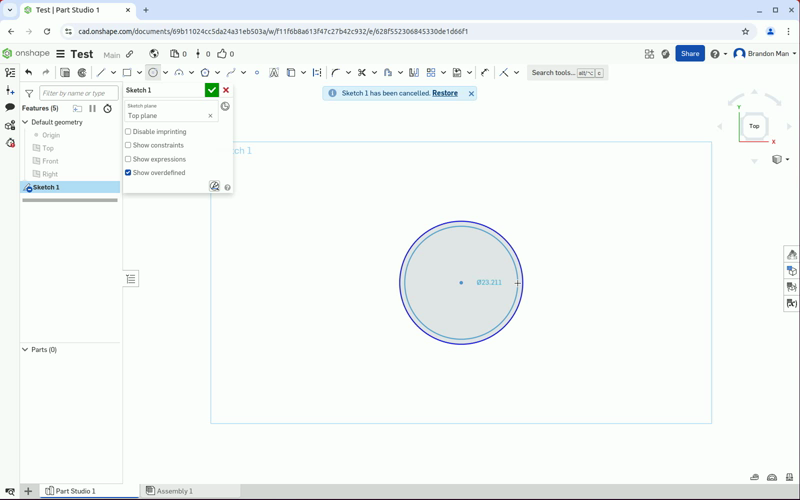
click(517, 282)
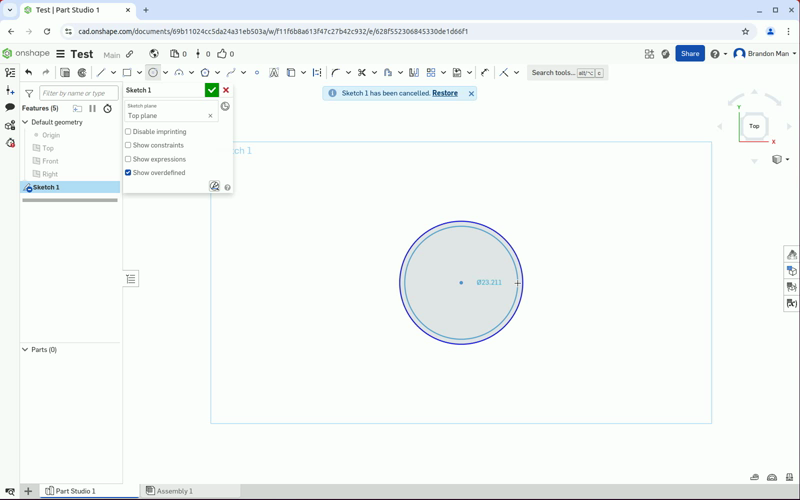
key(esc)
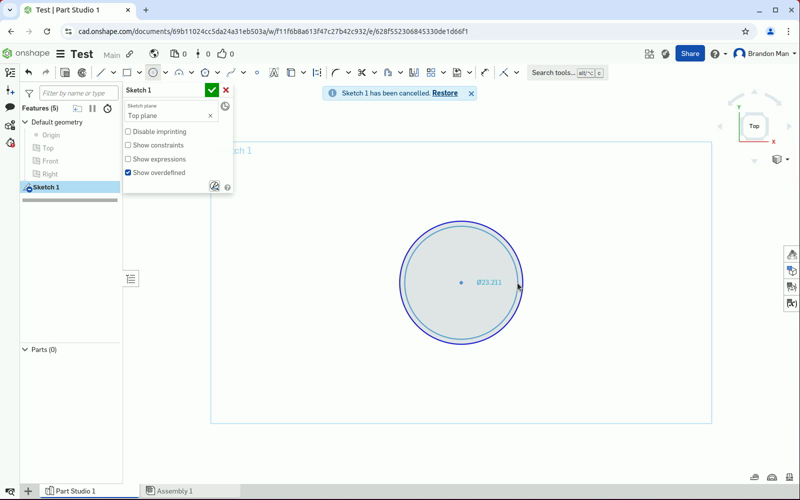
mouse_move(421, 325)
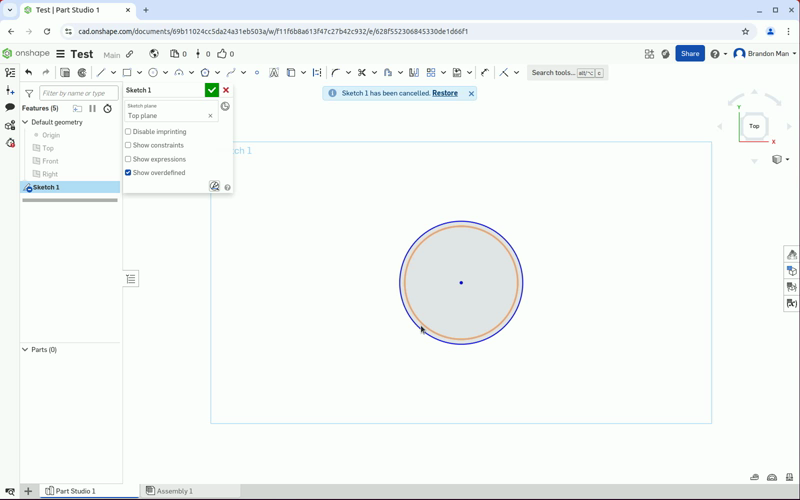
click(421, 325)
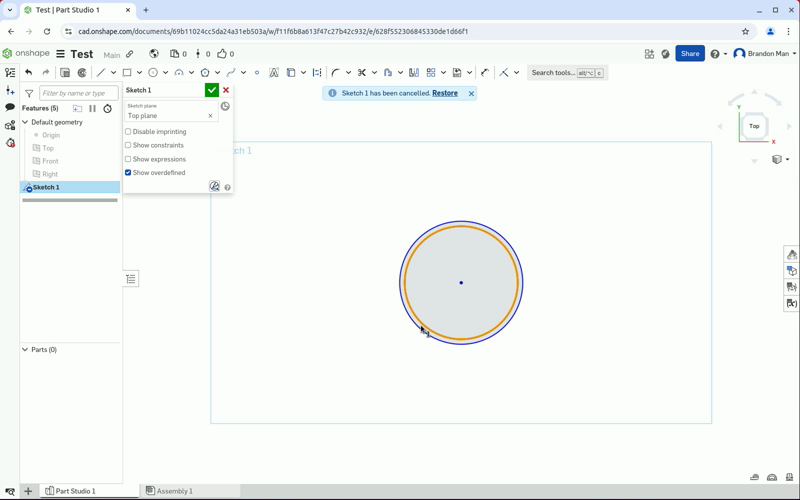
mouse_move(73, 352)
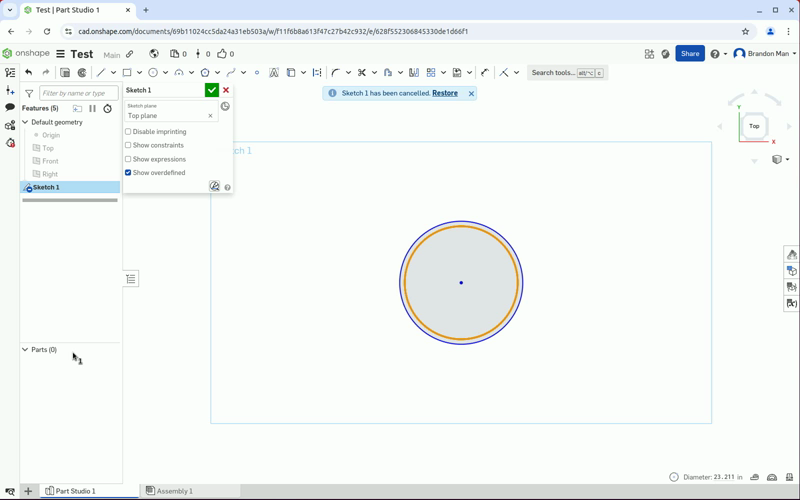
key(shift+y)
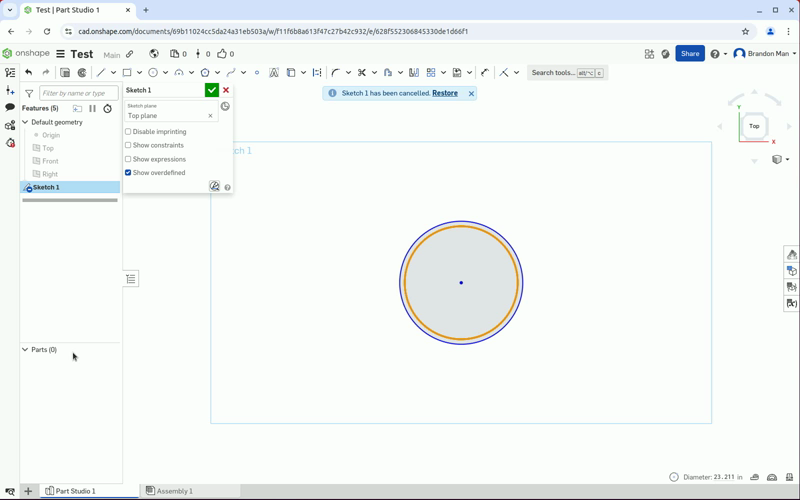
key(shift+e)
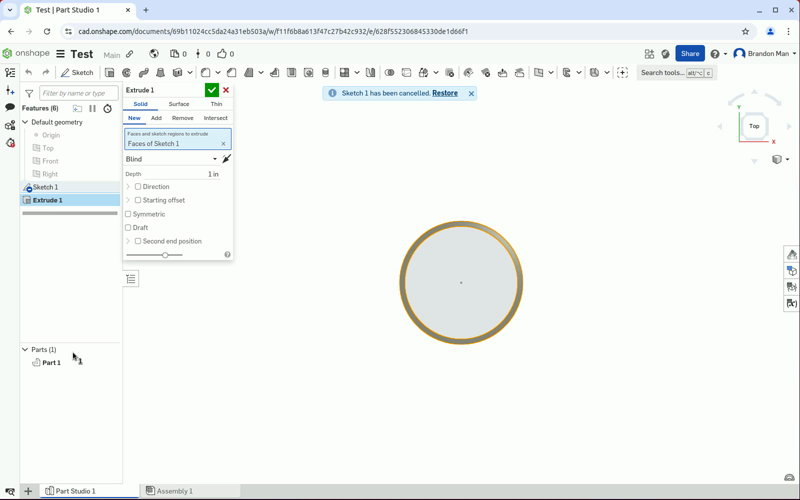
mouse_move(143, 106)
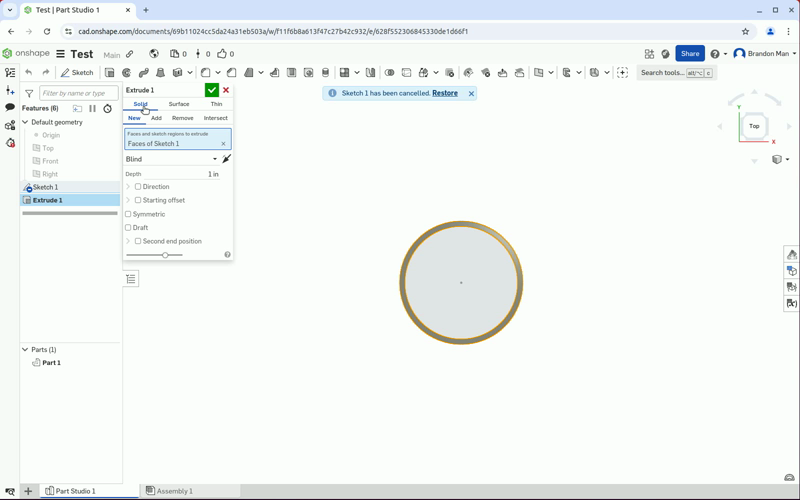
click(143, 106)
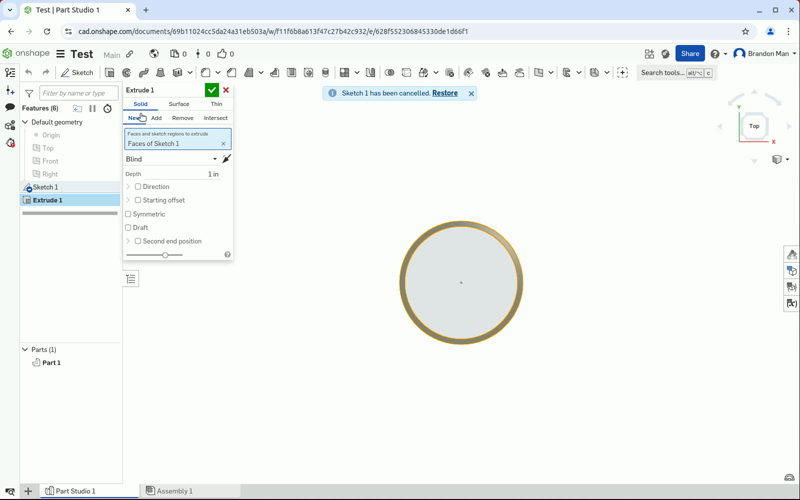
mouse_move(137, 120)
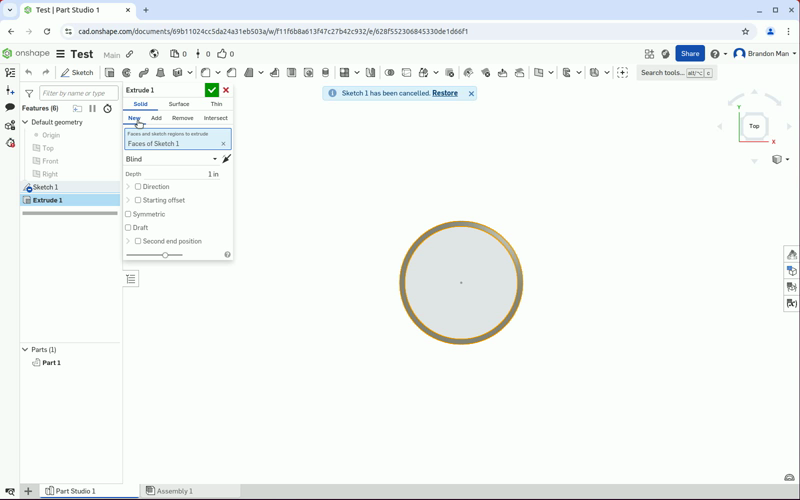
click(137, 120)
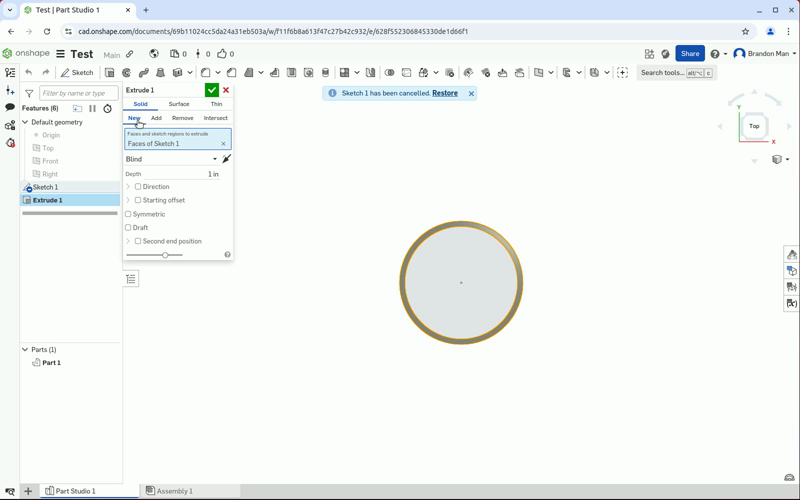
key(tab, 4)
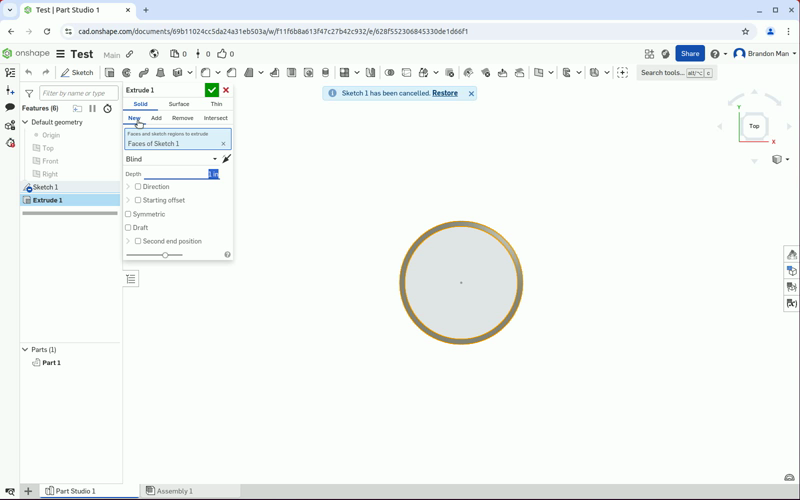
text(23.108)
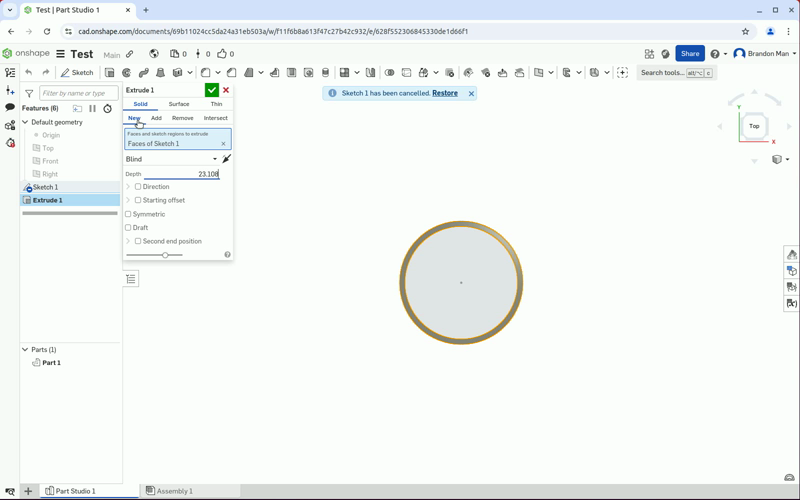
key(enter)
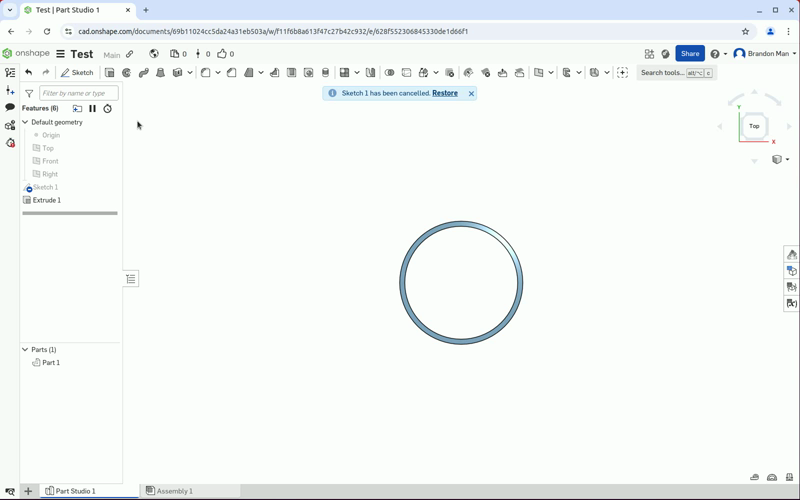
key(shift+h)
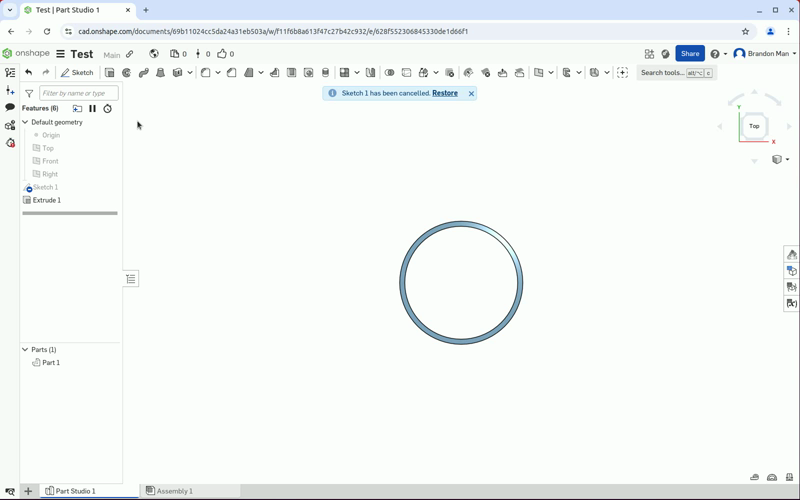
key(shift+h)
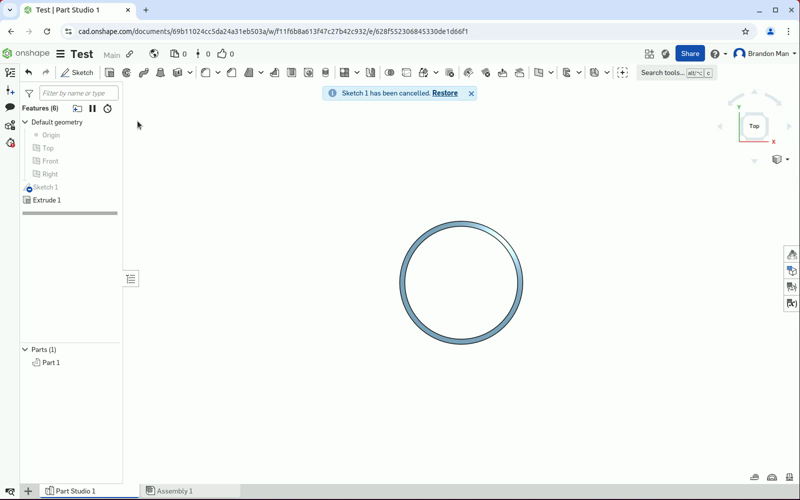
mouse_move(73, 189)
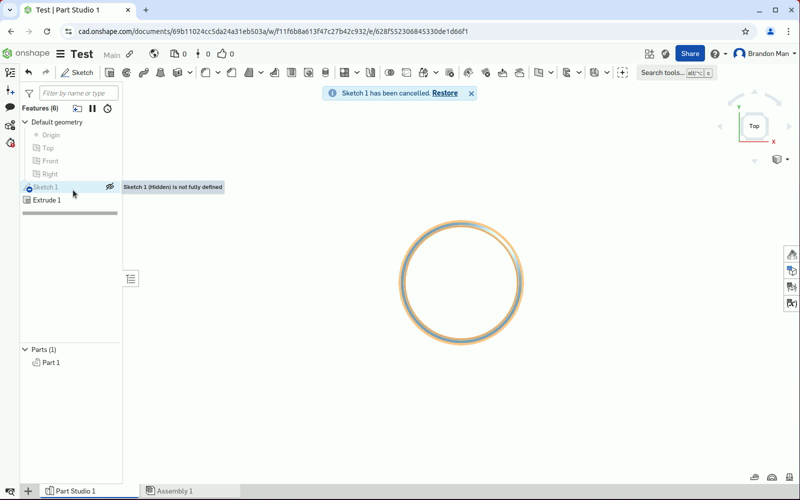
click(73, 189)
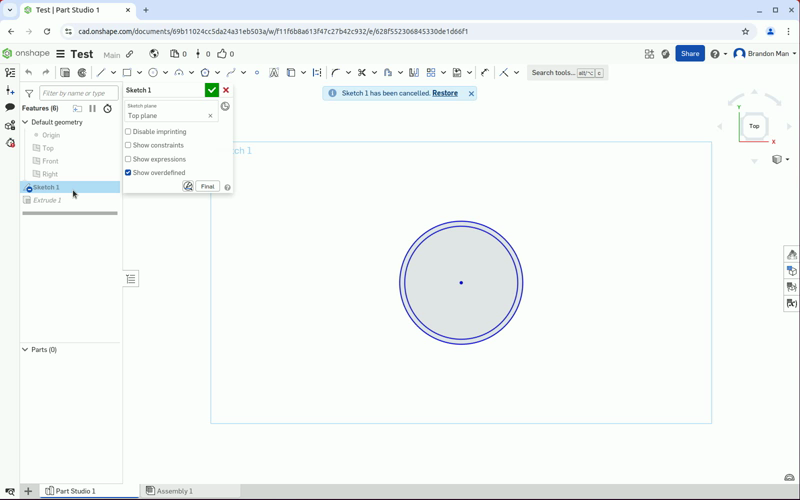
mouse_move(229, 92)
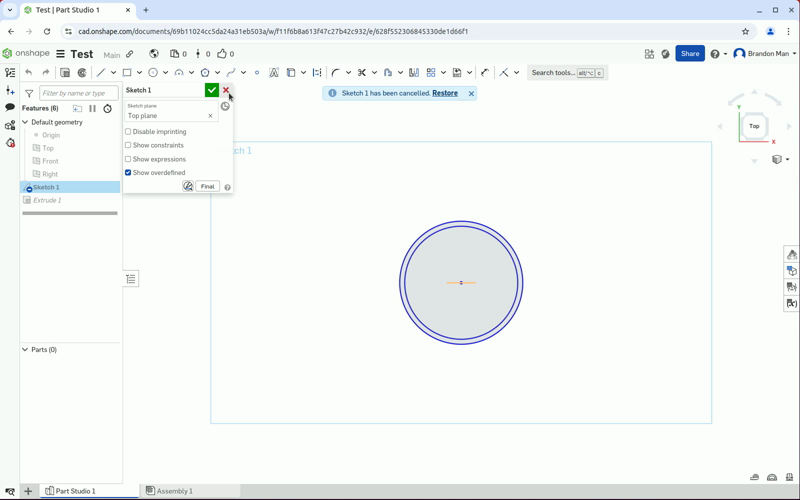
click(229, 92)
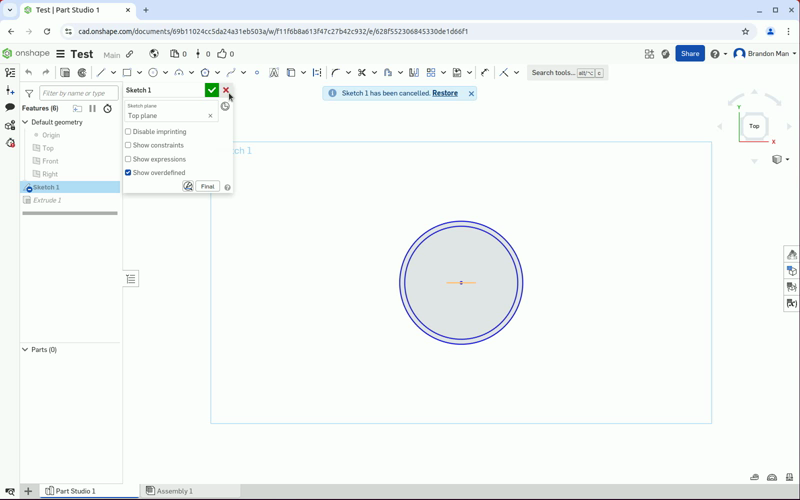
key(shift+s)
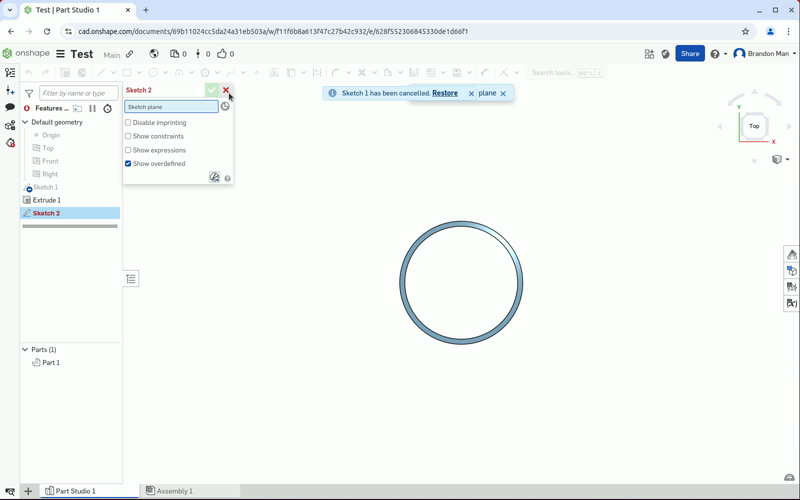
mouse_move(73, 150)
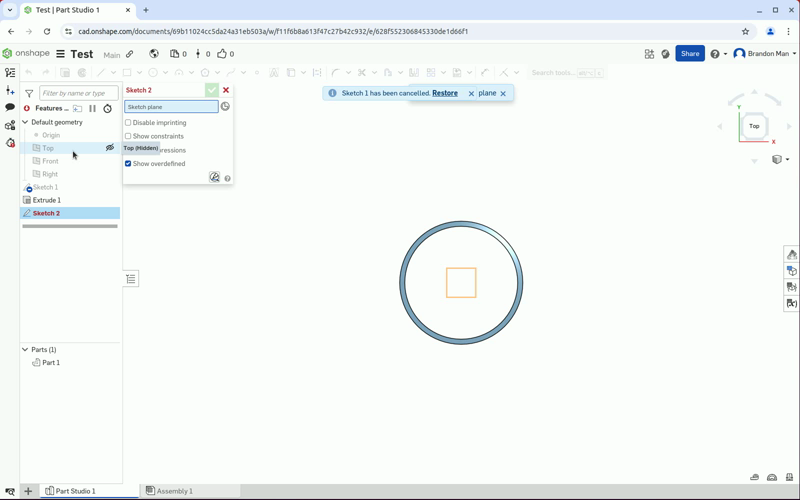
click(73, 150)
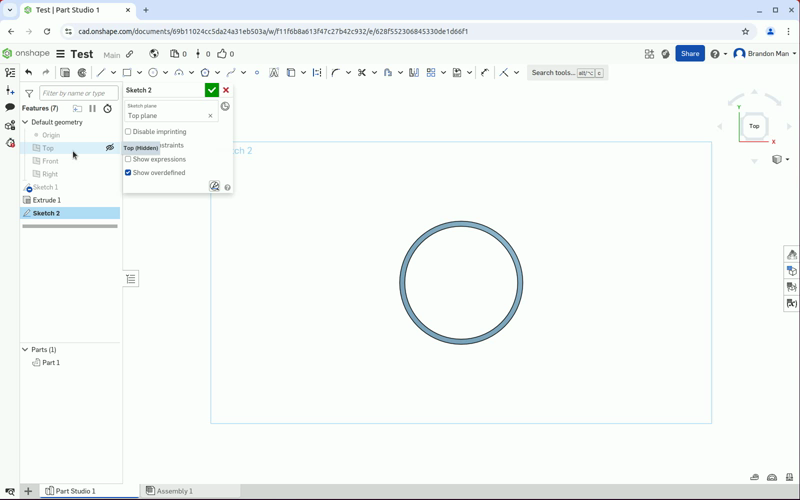
mouse_move(73, 352)
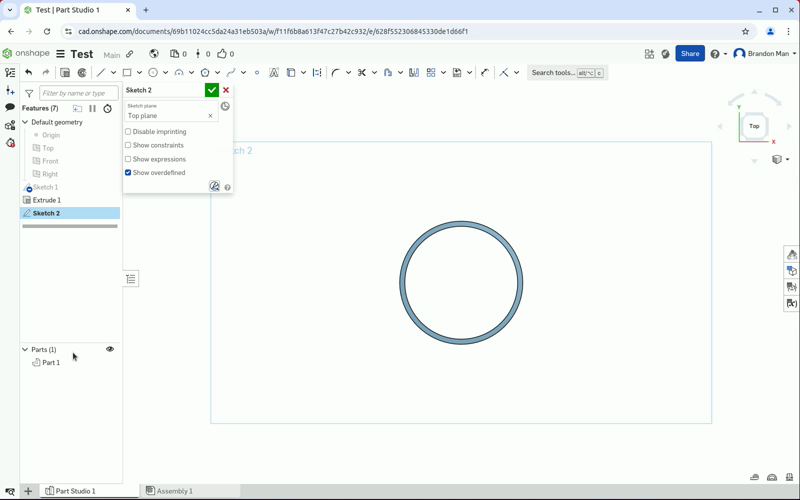
key(y)
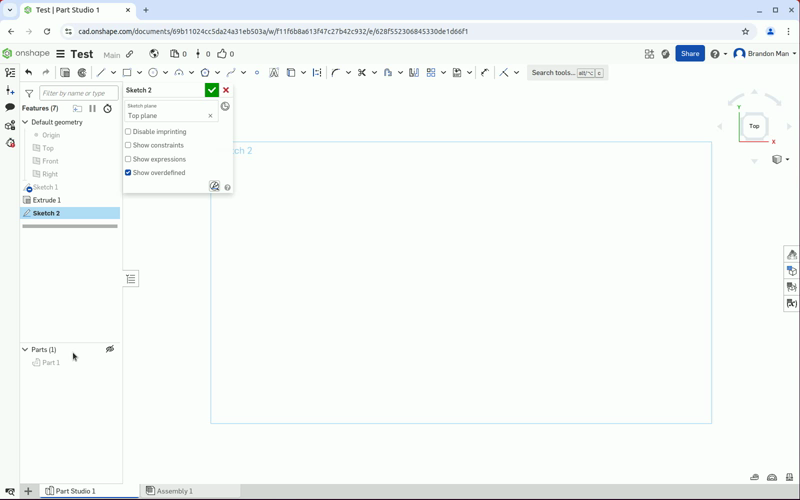
key(c)
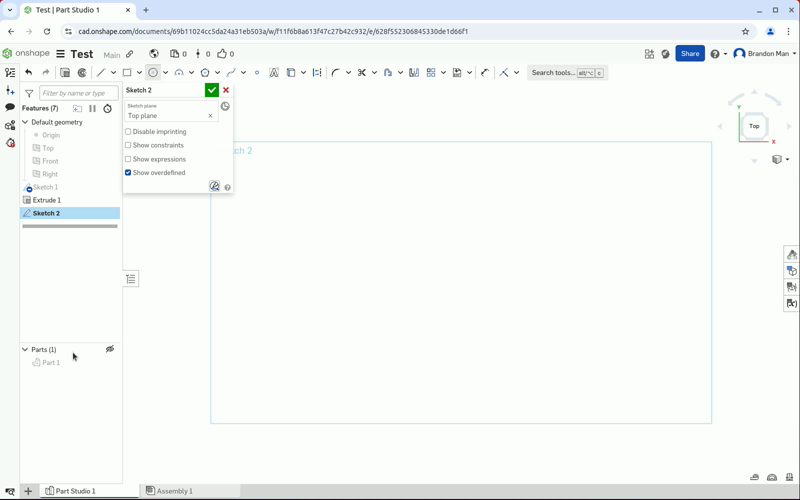
key_down(shift)
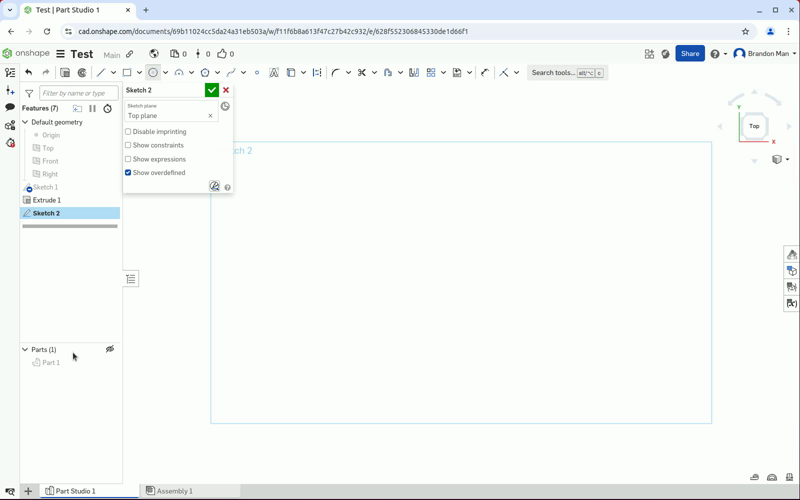
mouse_move(461, 282)
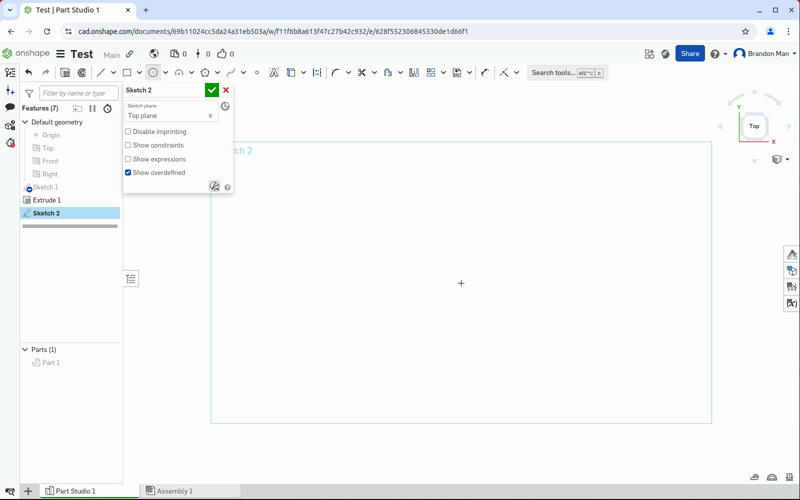
click(461, 282)
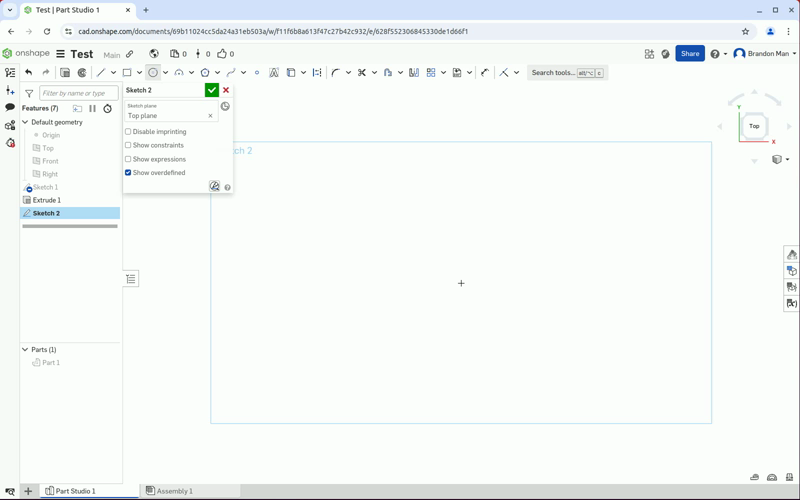
key_up(shift)
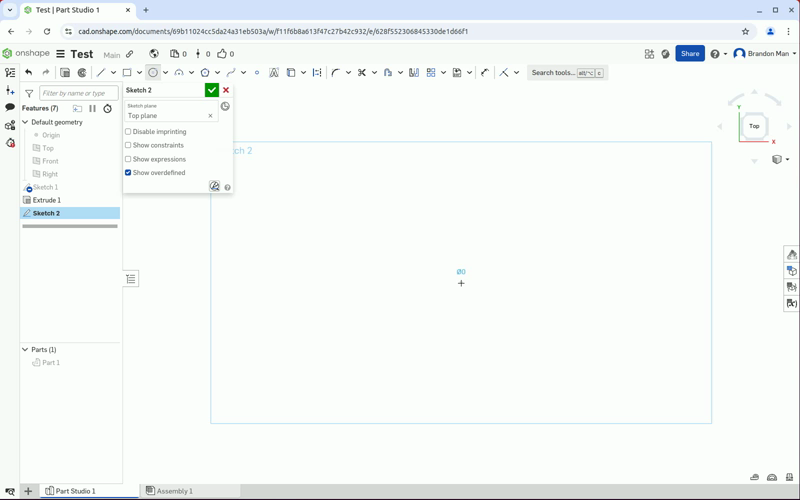
mouse_move(518, 282)
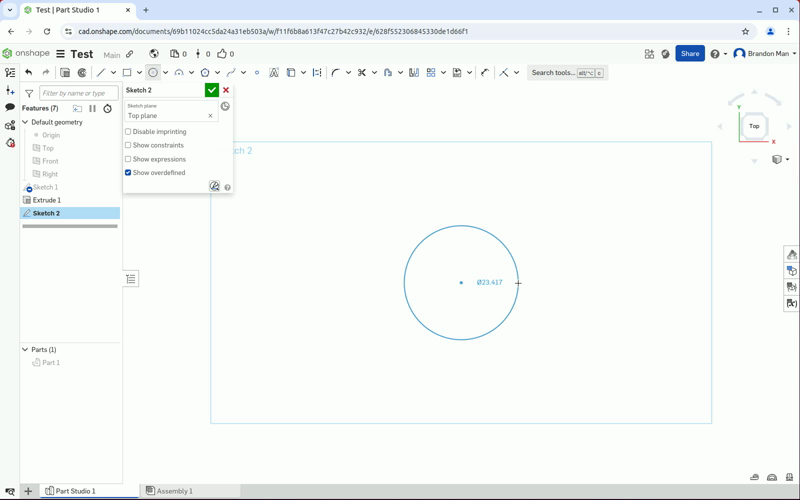
click(518, 282)
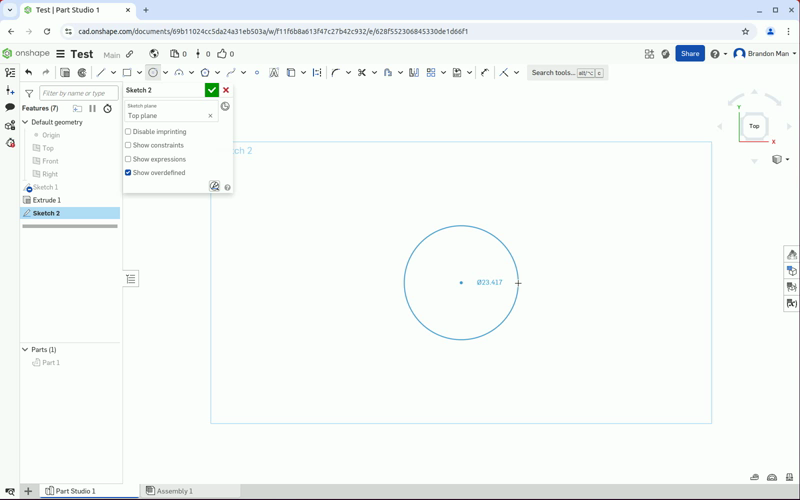
key(esc)
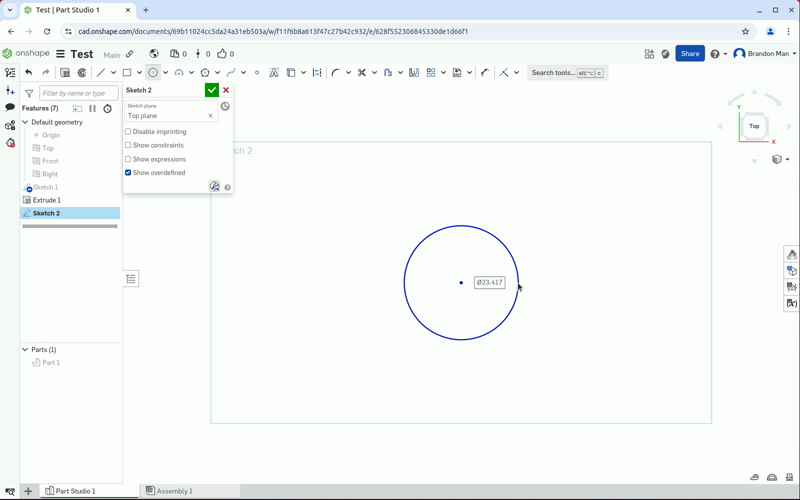
mouse_move(487, 294)
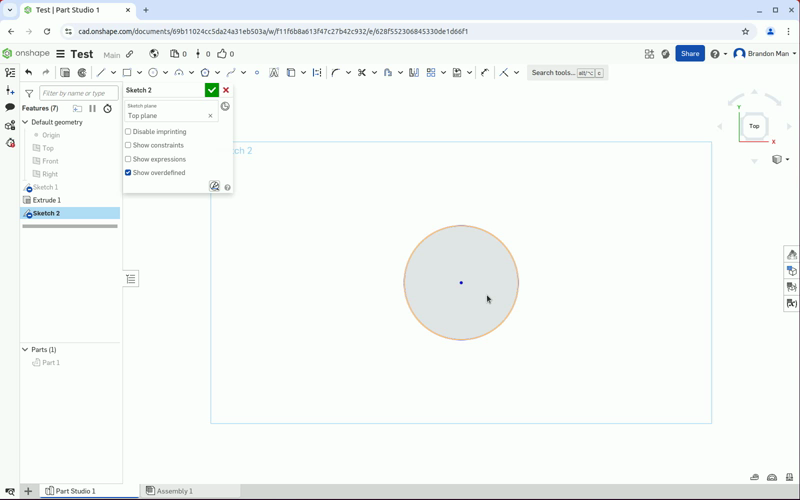
click(487, 294)
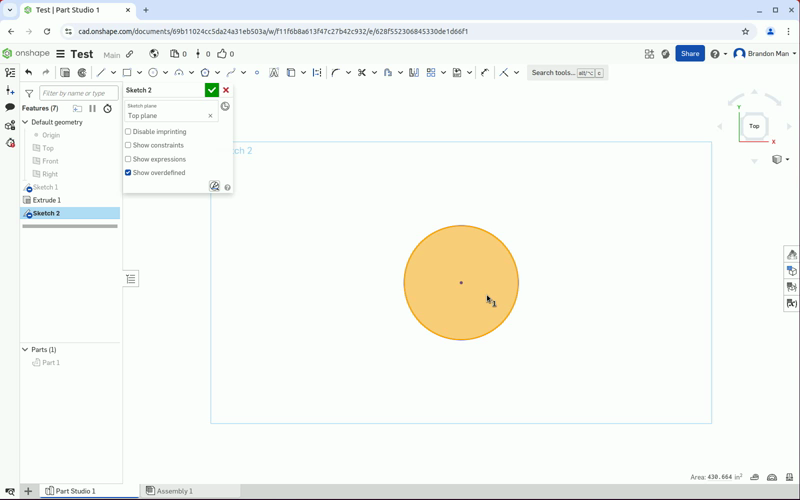
mouse_move(73, 352)
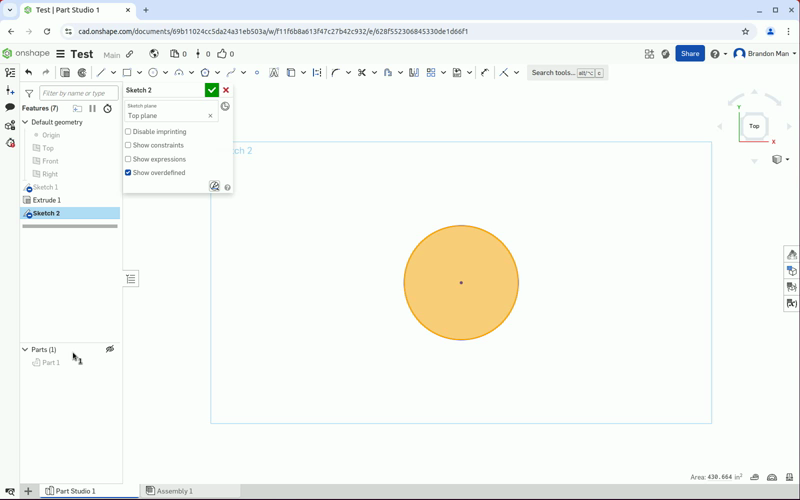
key(shift+y)
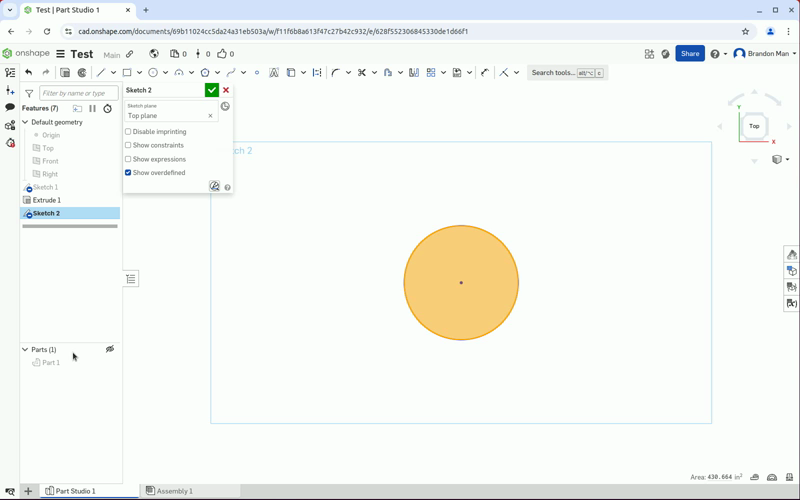
key(shift+e)
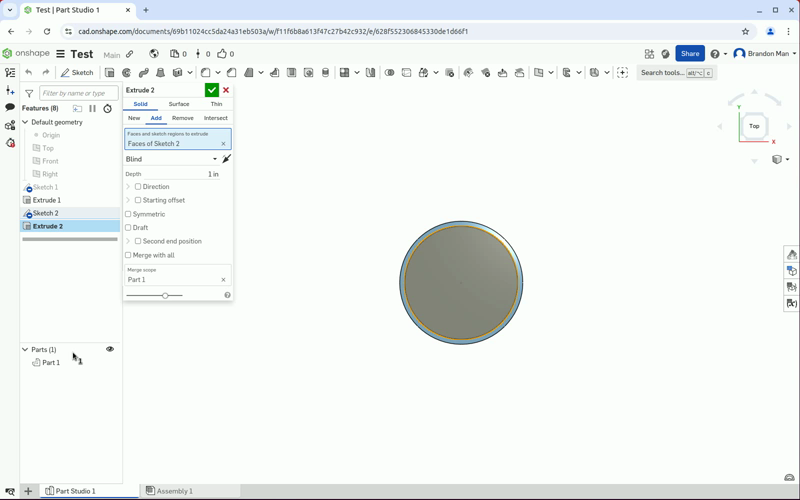
mouse_move(143, 106)
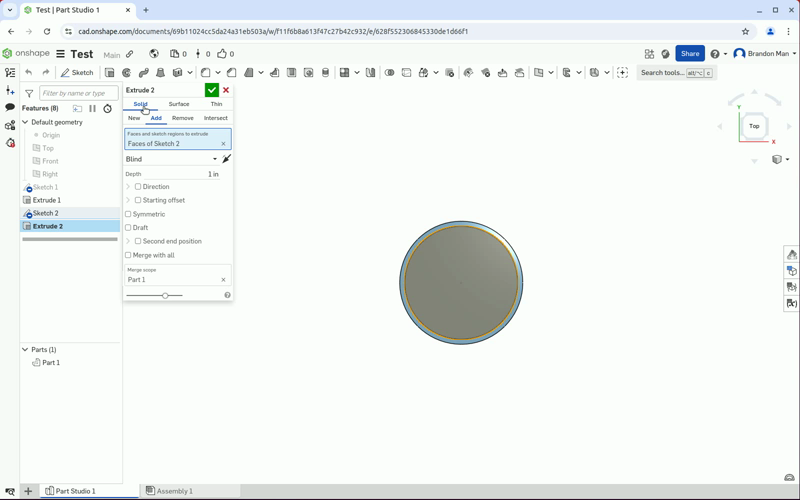
click(143, 106)
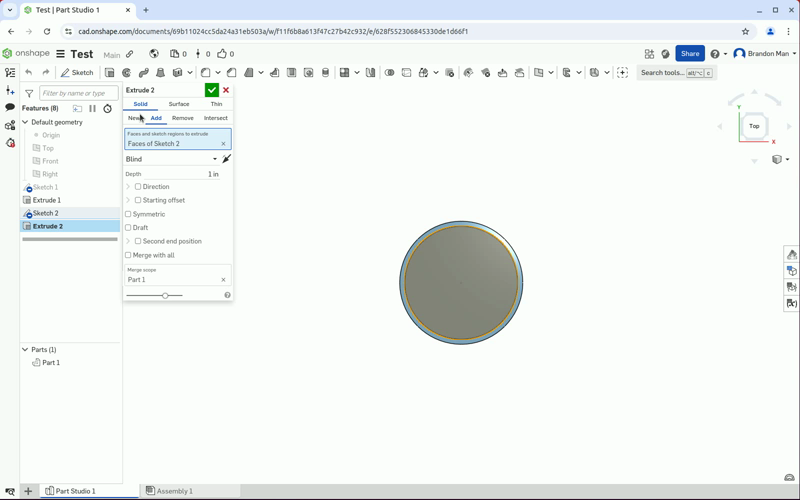
mouse_move(137, 120)
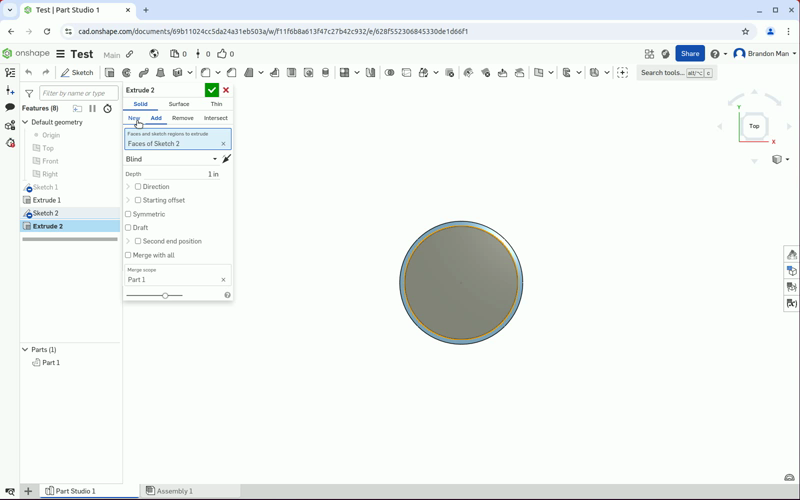
click(137, 120)
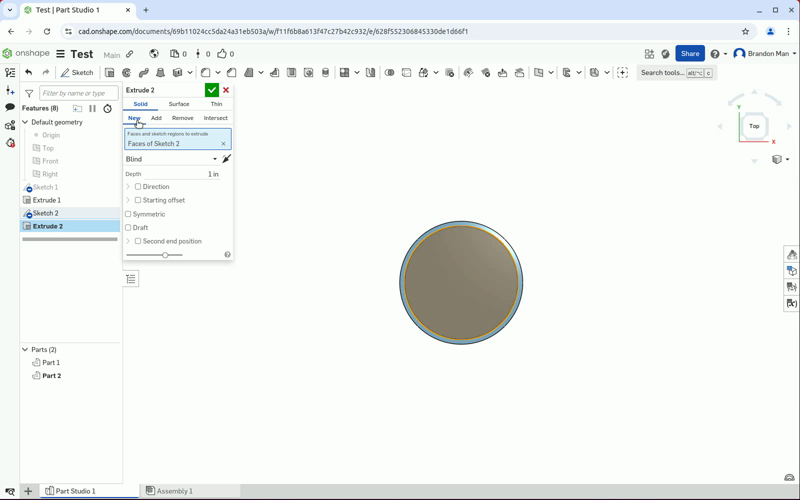
key(tab, 4)
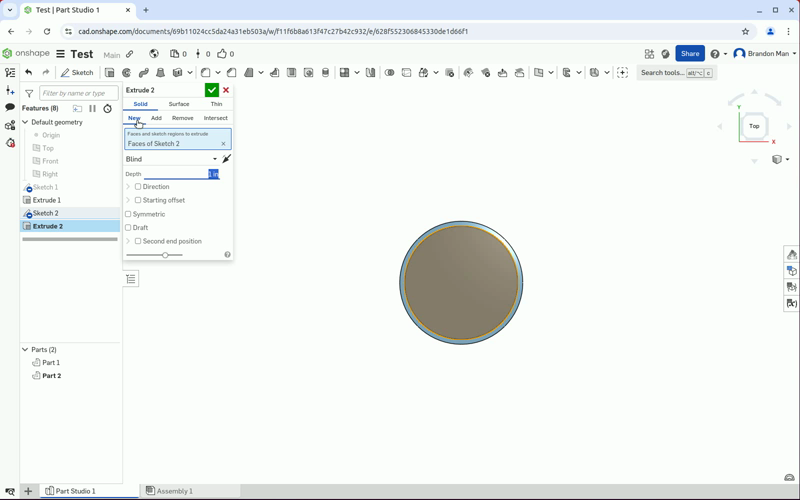
text(0.963)
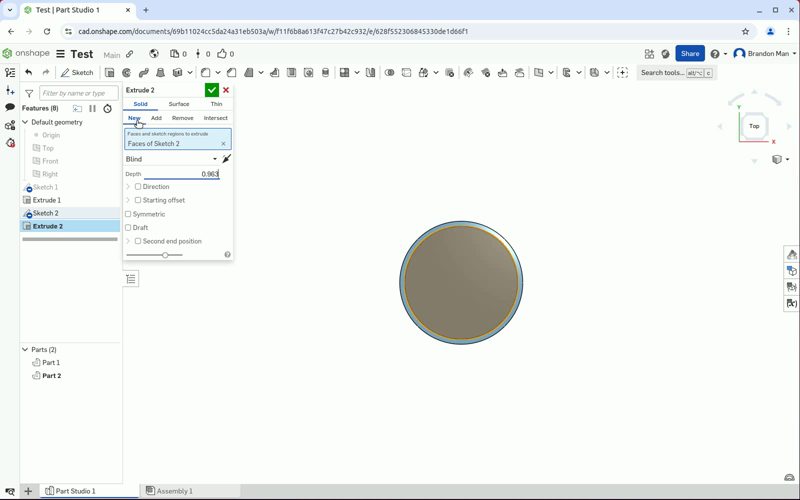
key(enter)
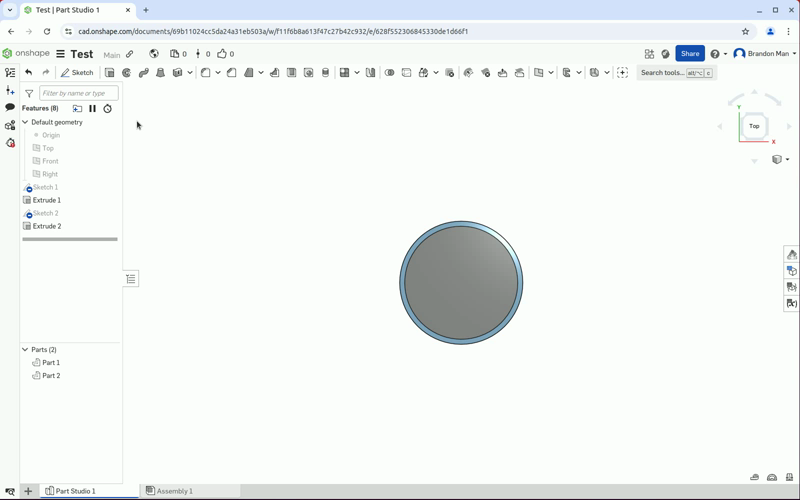
key(shift+h)
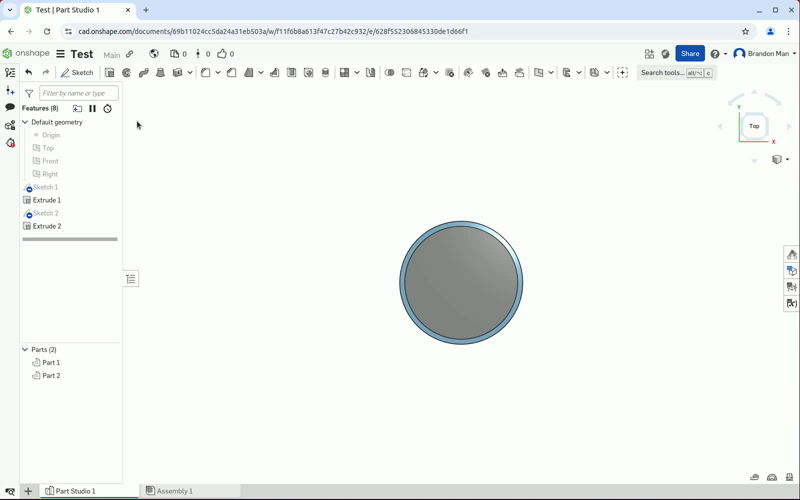
key(shift+h)
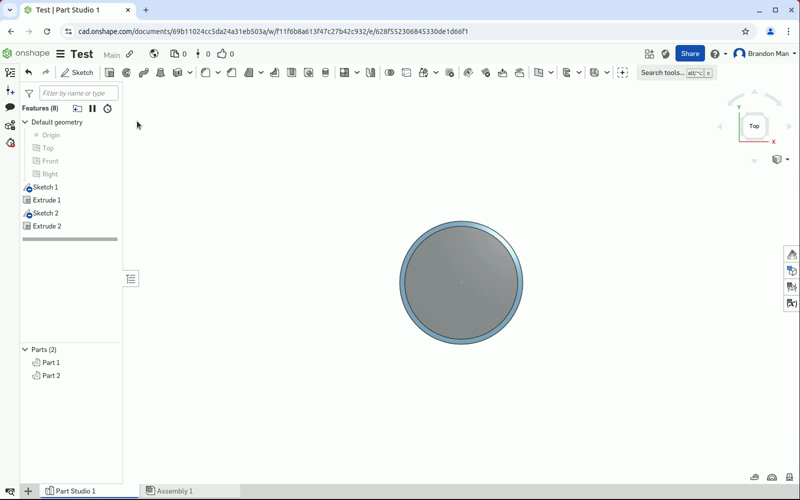
key(shift+7)
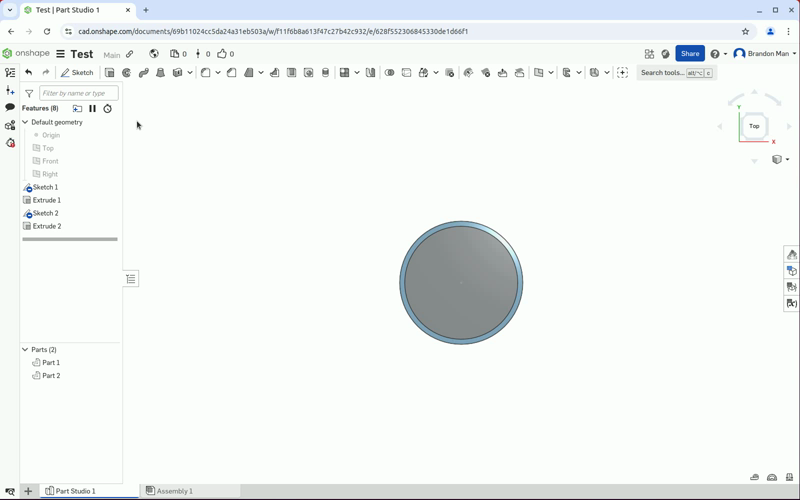
key(up, 3)
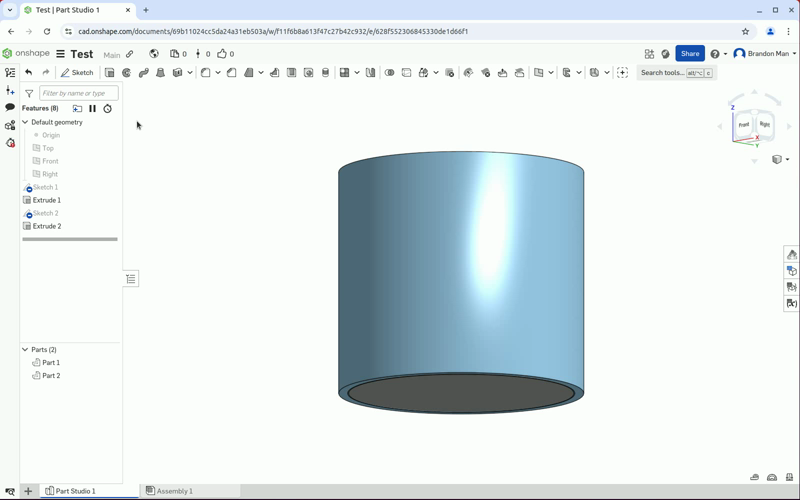
key(left, 3)
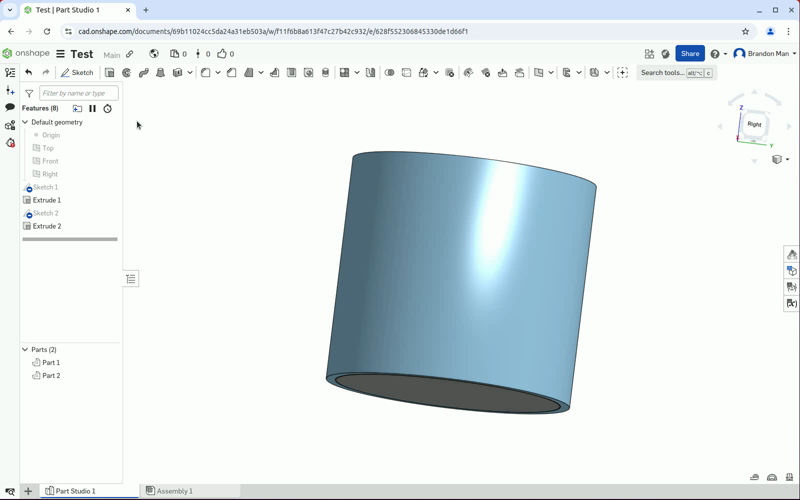
key(right, 3)
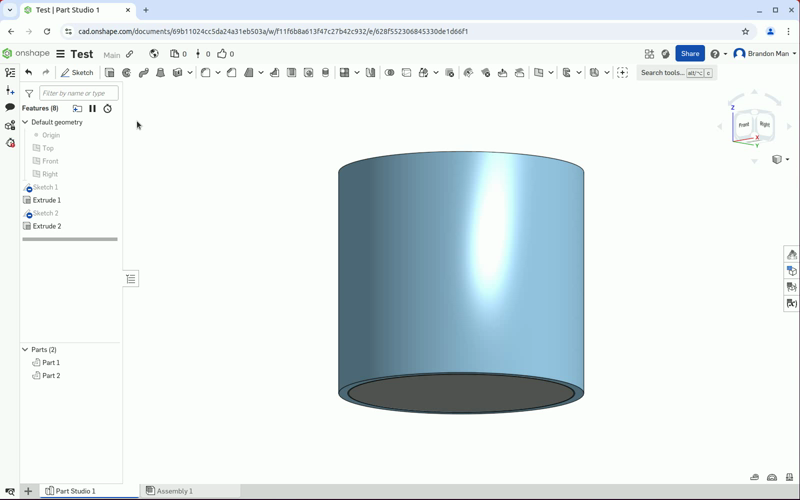
key(down, 3)
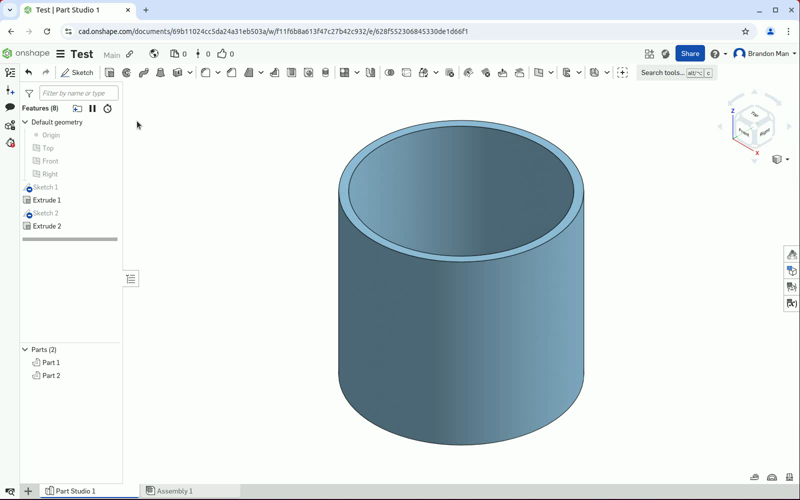
mouse_move(73, 189)
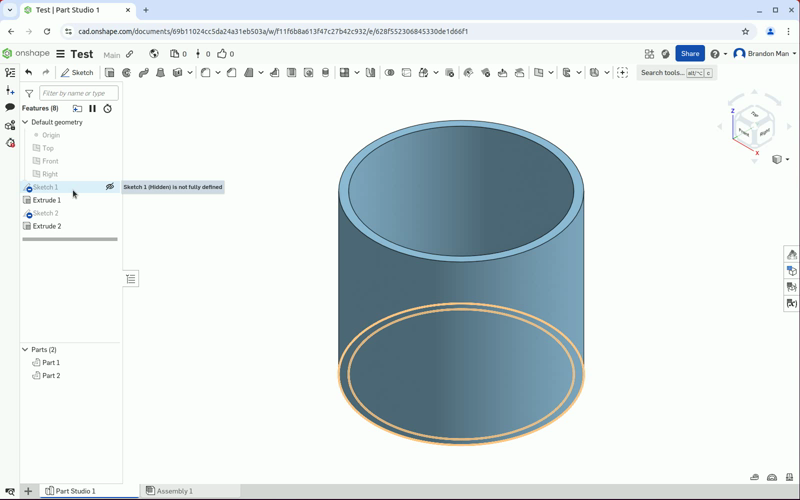
click(73, 189)